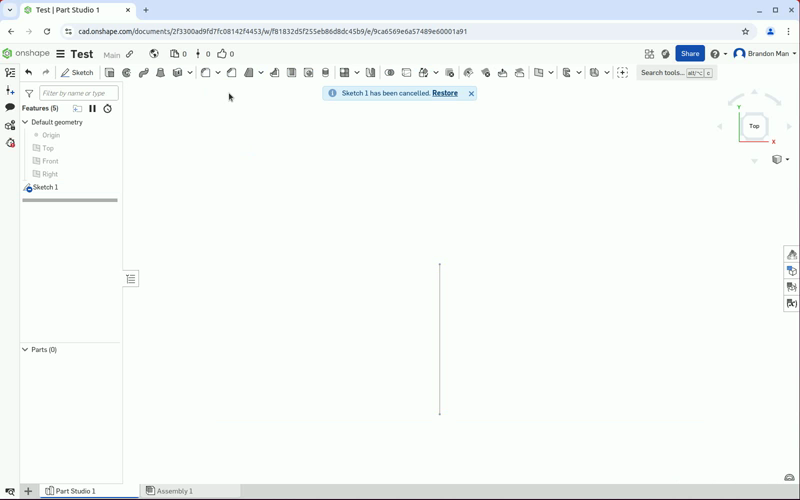
key(shift+h)
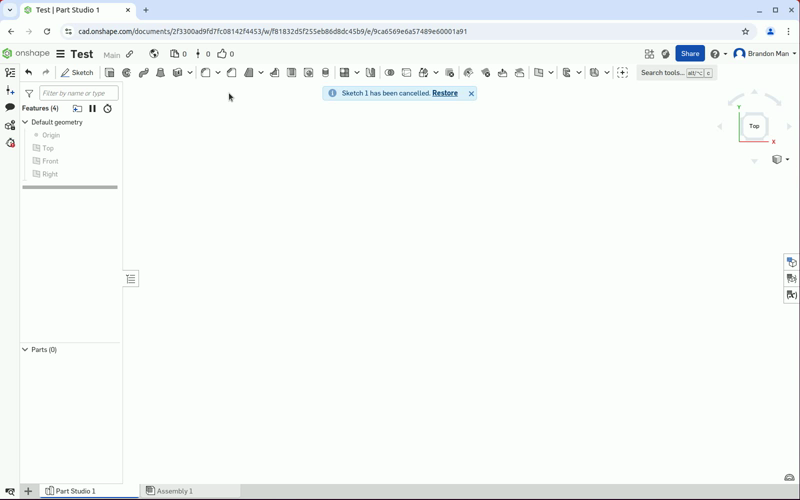
key(shift+s)
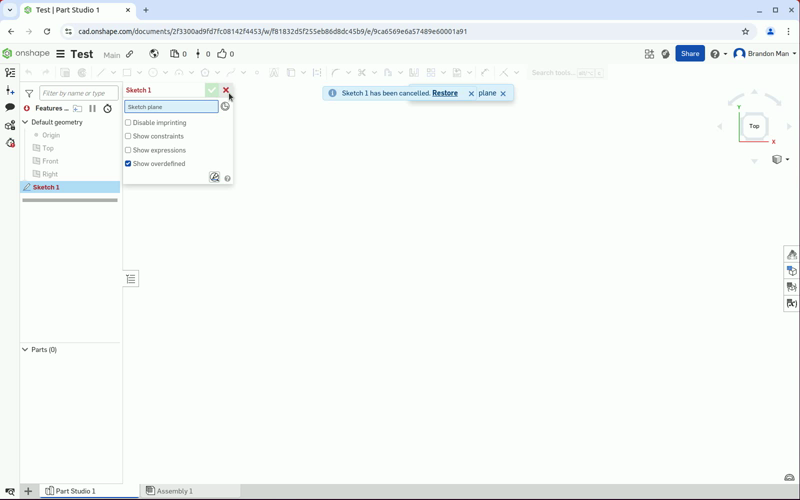
mouse_move(73, 150)
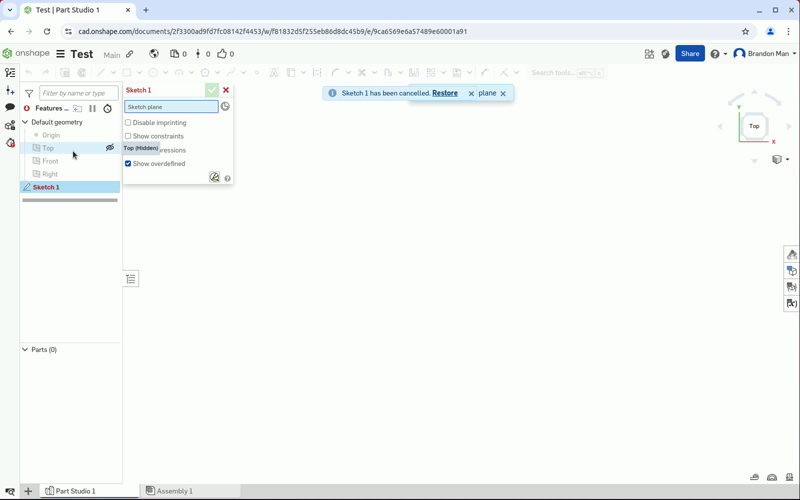
click(73, 150)
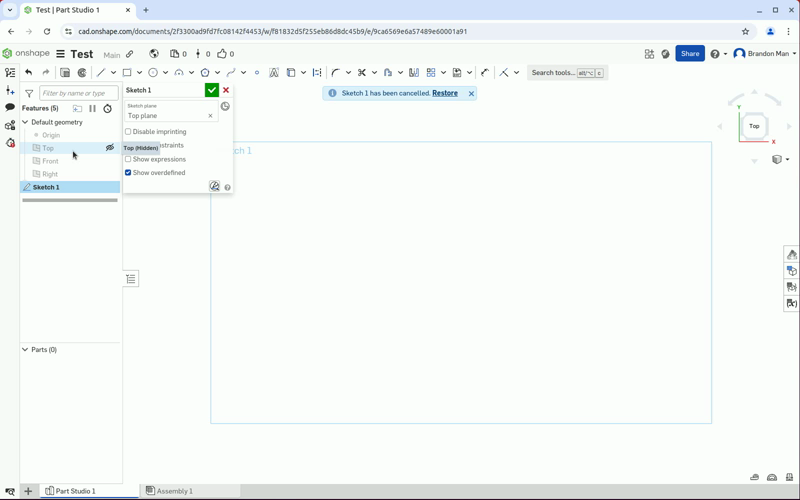
mouse_move(73, 352)
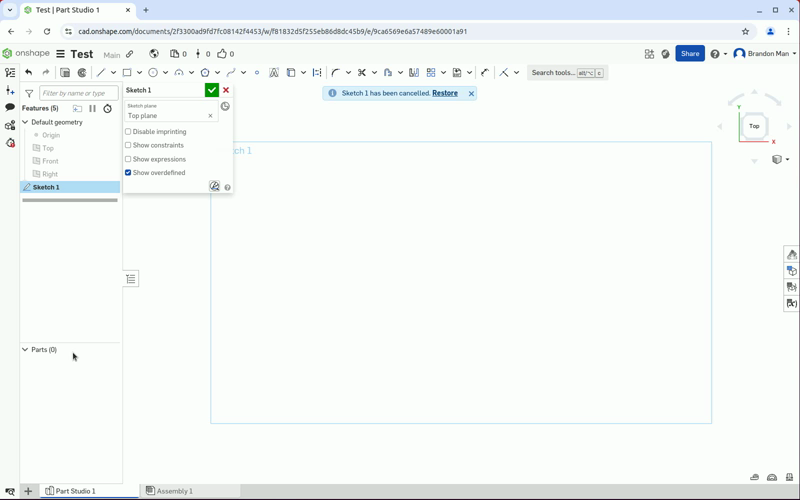
key(y)
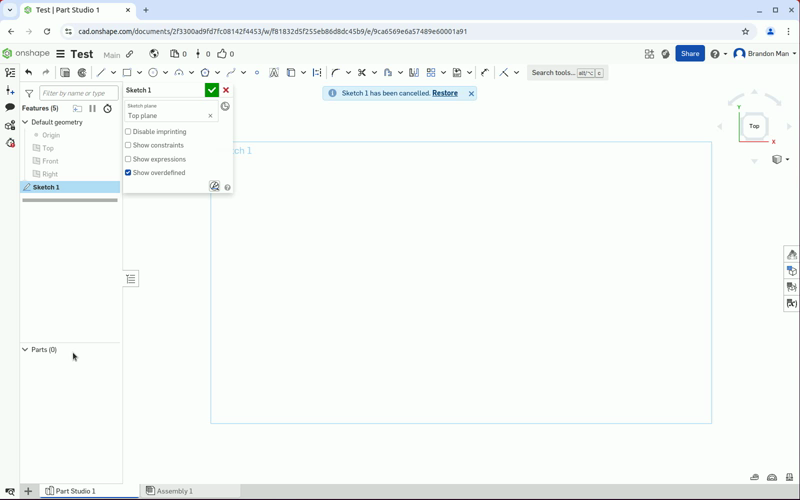
key(c)
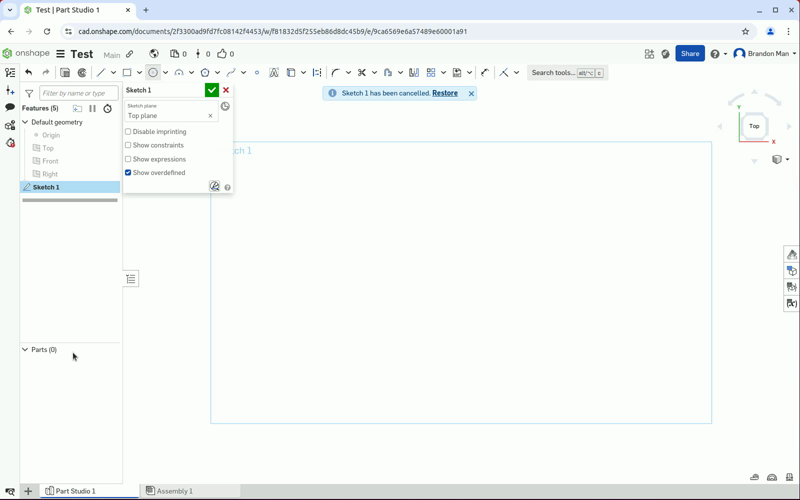
key_down(shift)
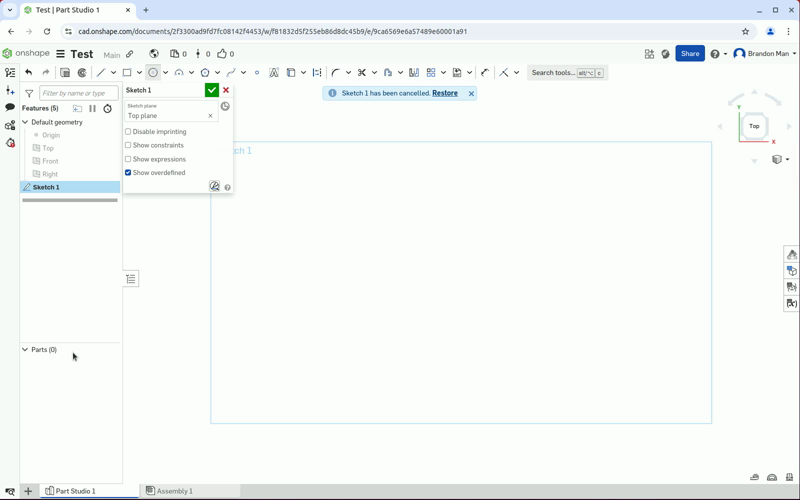
mouse_move(461, 282)
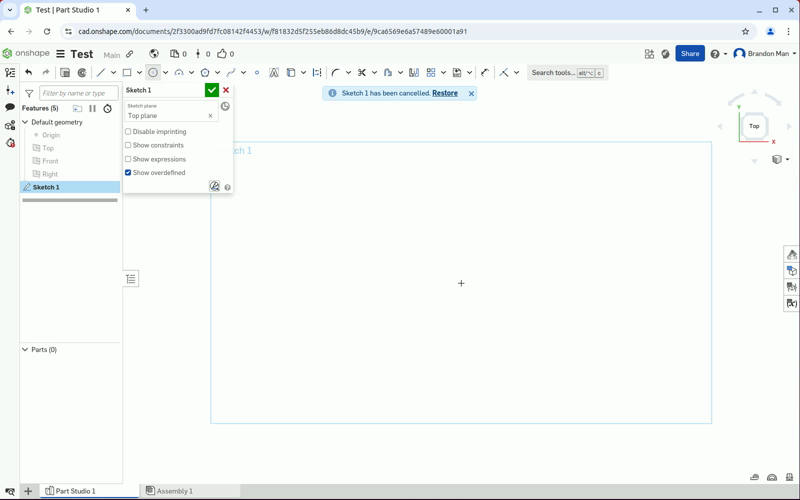
click(461, 282)
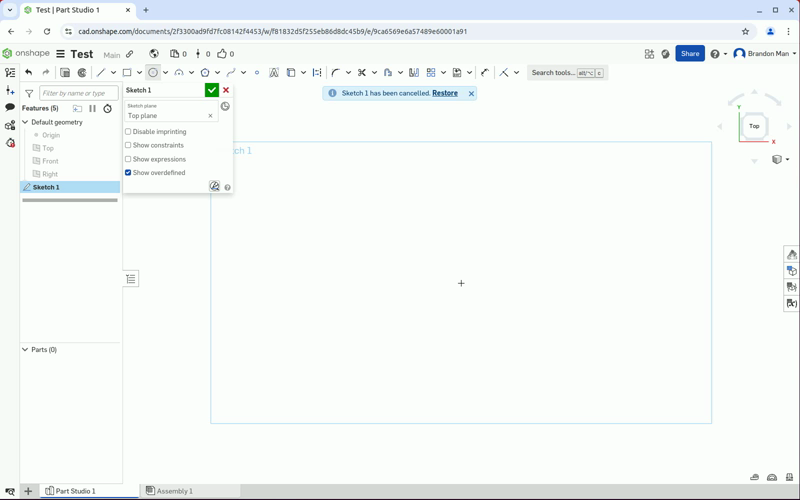
key_up(shift)
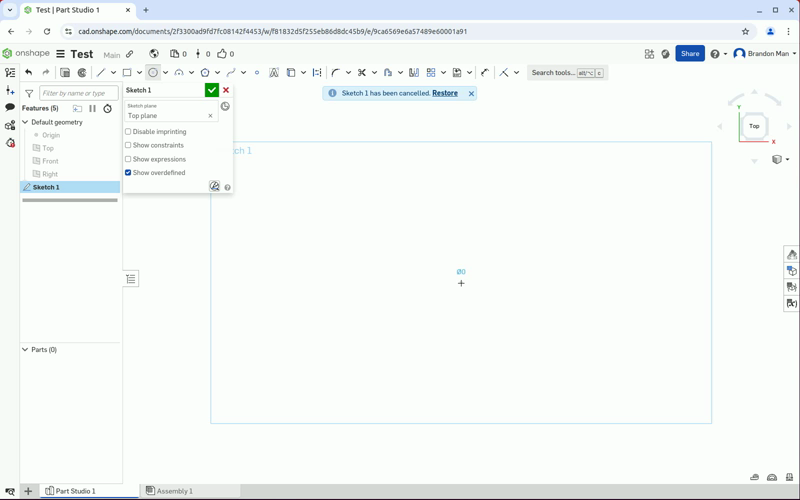
mouse_move(574, 282)
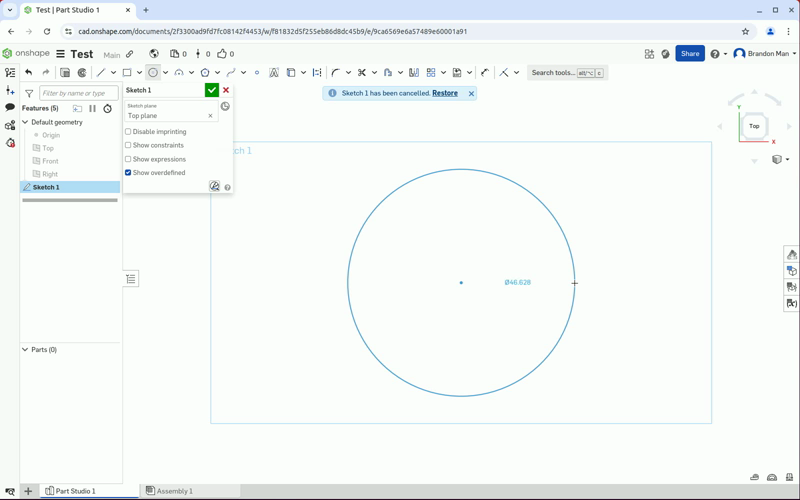
click(574, 282)
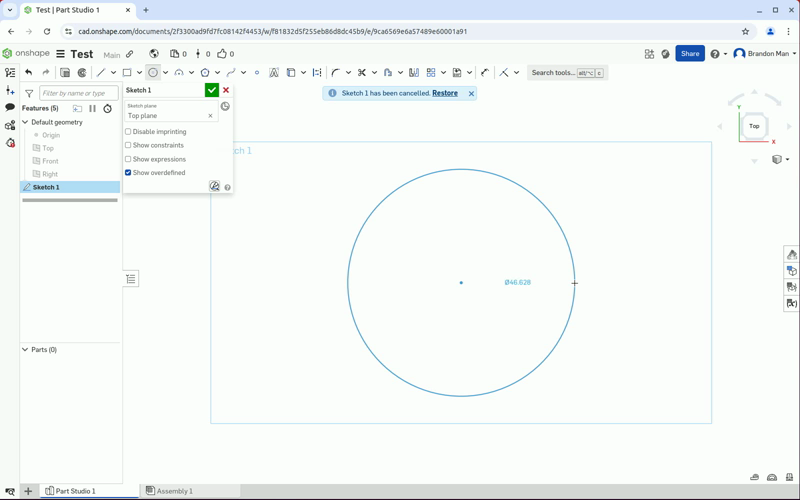
key(esc)
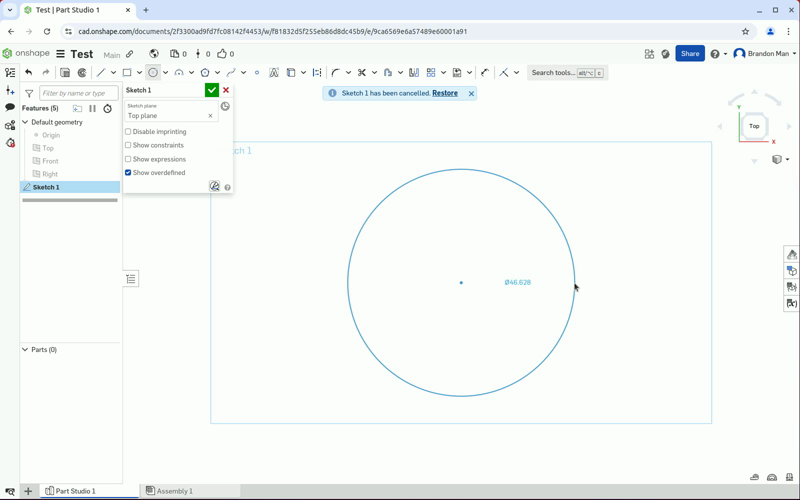
mouse_move(463, 229)
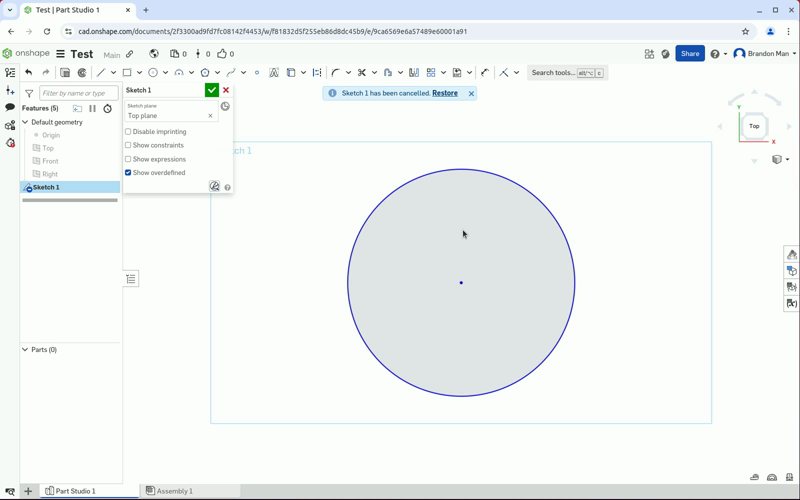
click(463, 229)
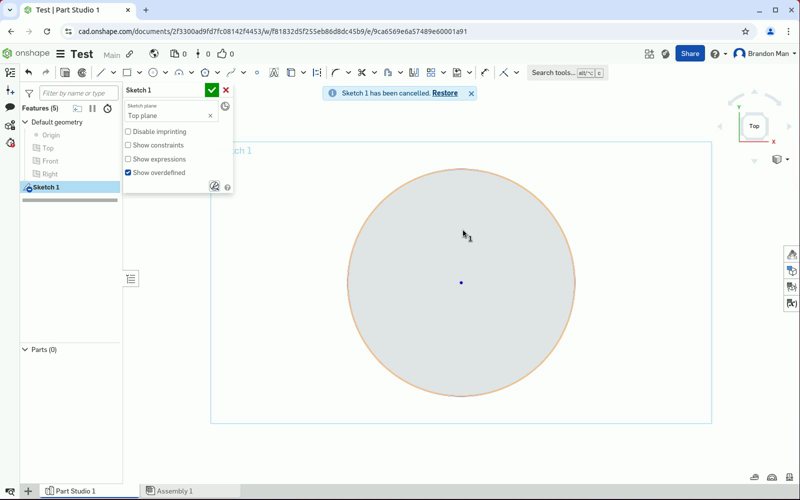
mouse_move(73, 352)
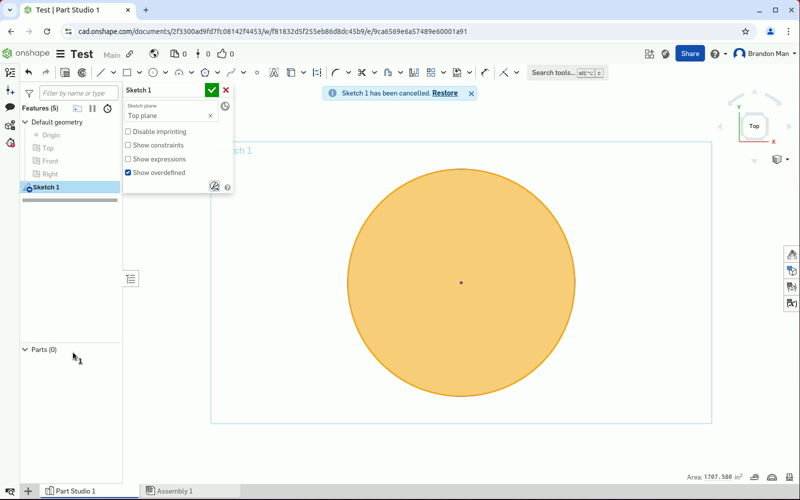
key(shift+y)
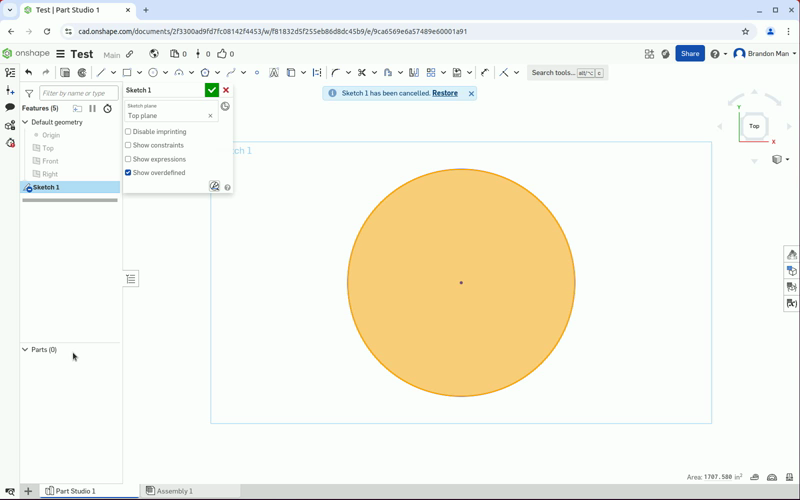
key(shift+e)
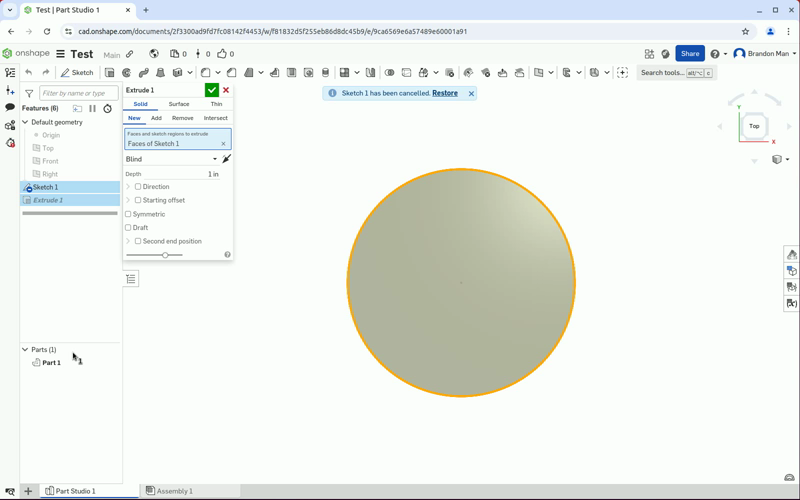
mouse_move(143, 106)
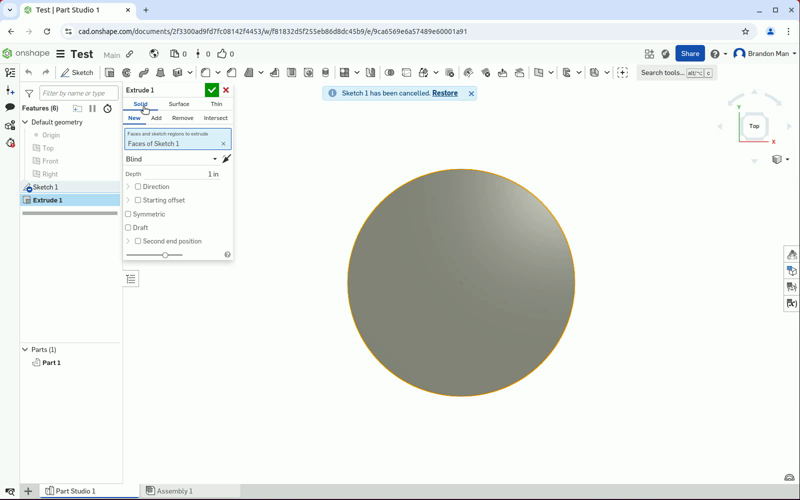
click(143, 106)
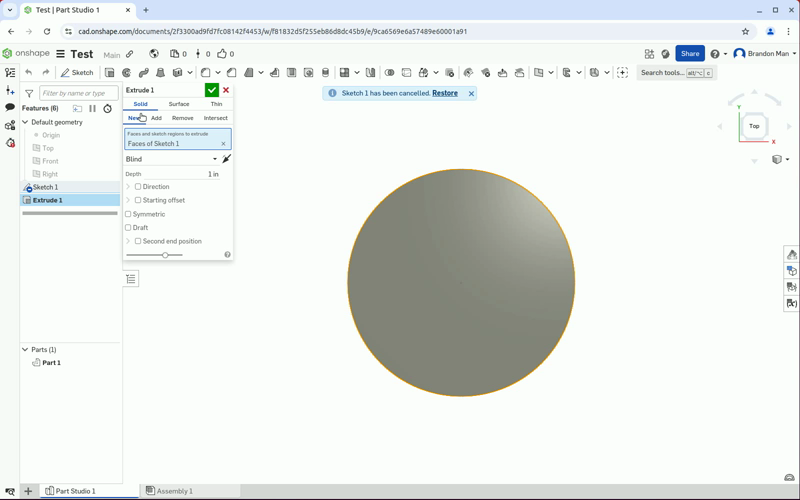
mouse_move(137, 120)
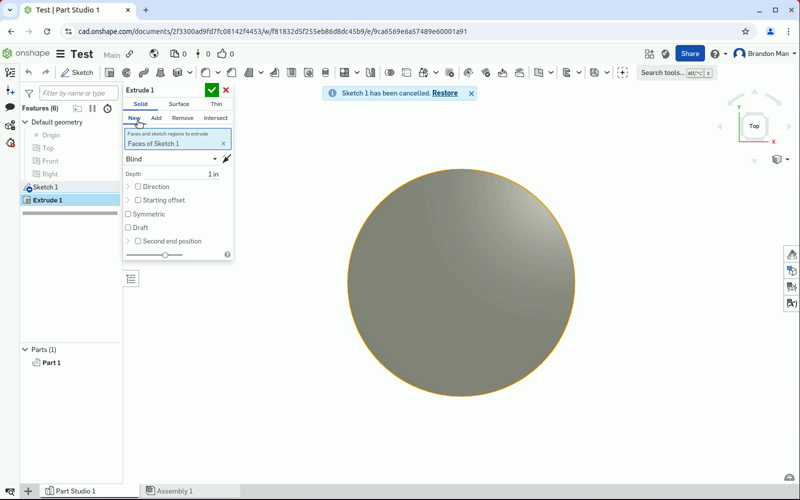
click(137, 120)
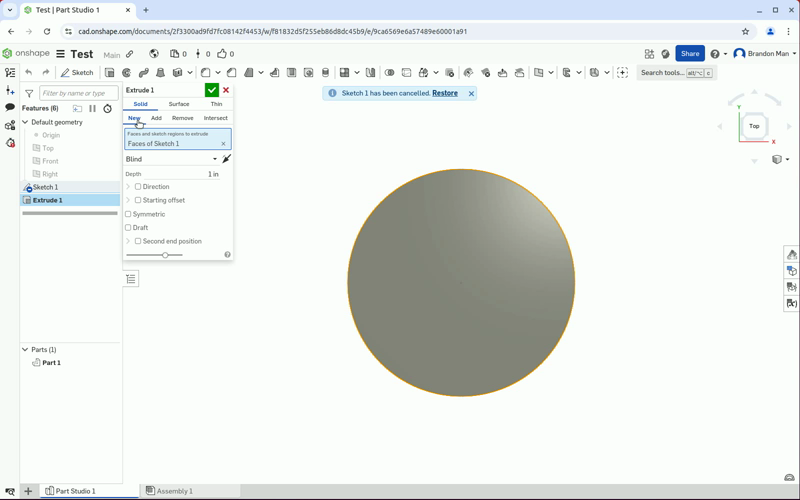
key(tab, 4)
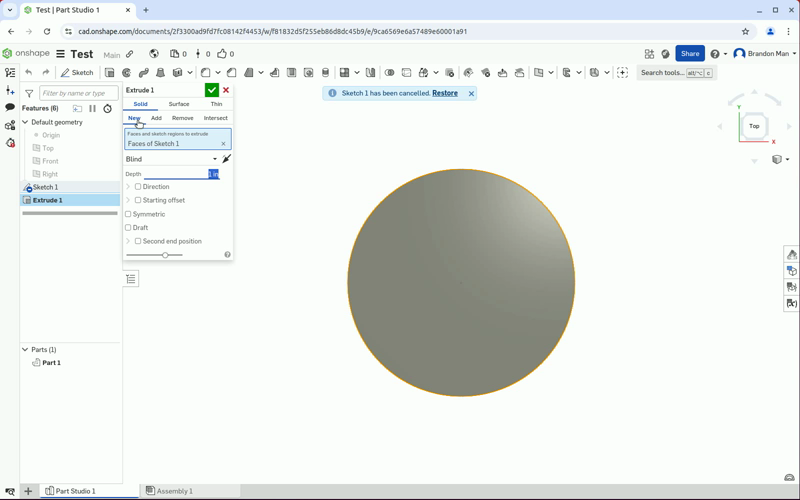
text(5.055)
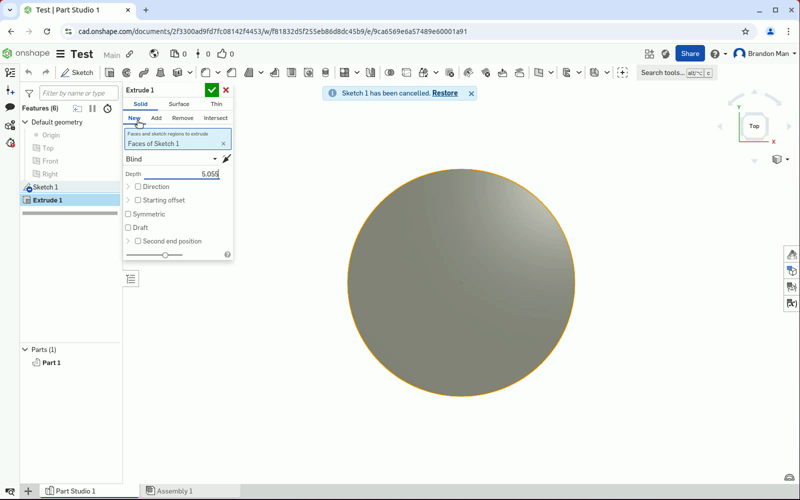
key(enter)
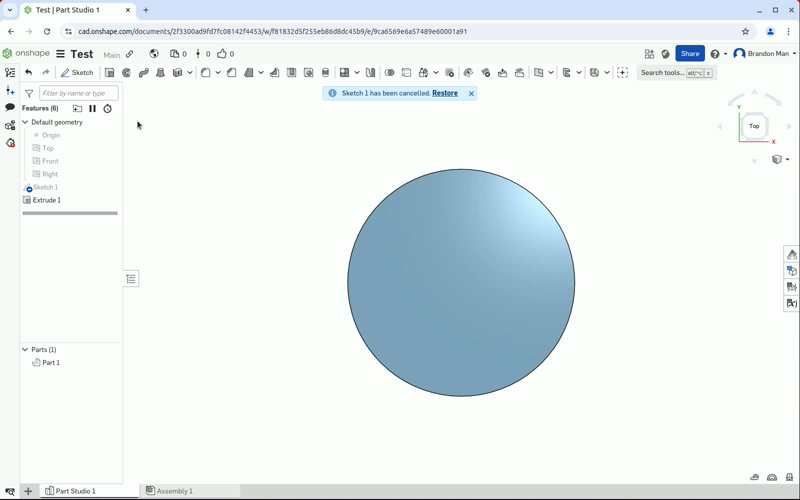
key(shift+h)
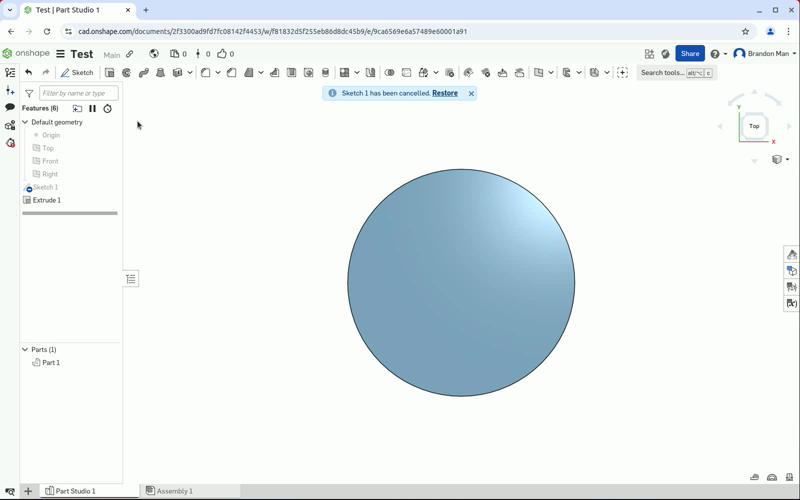
key(shift+h)
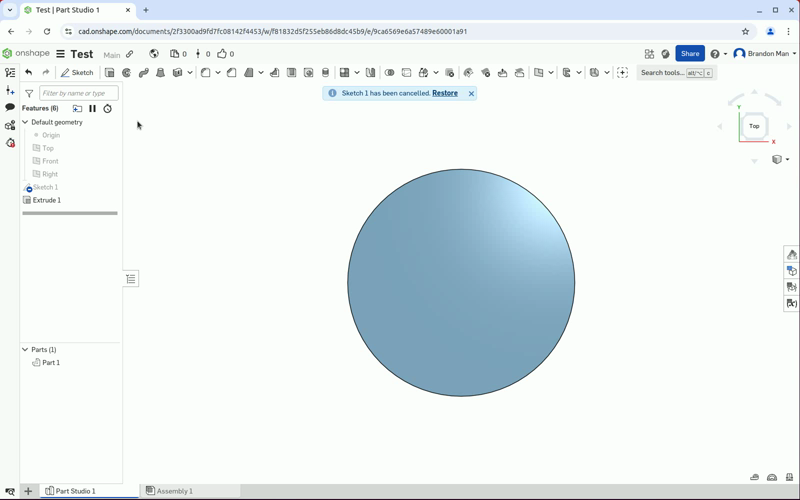
mouse_move(73, 189)
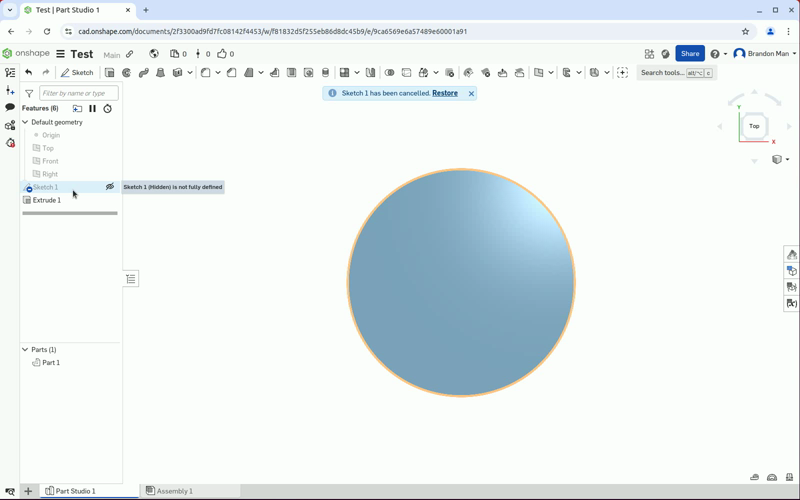
click(73, 189)
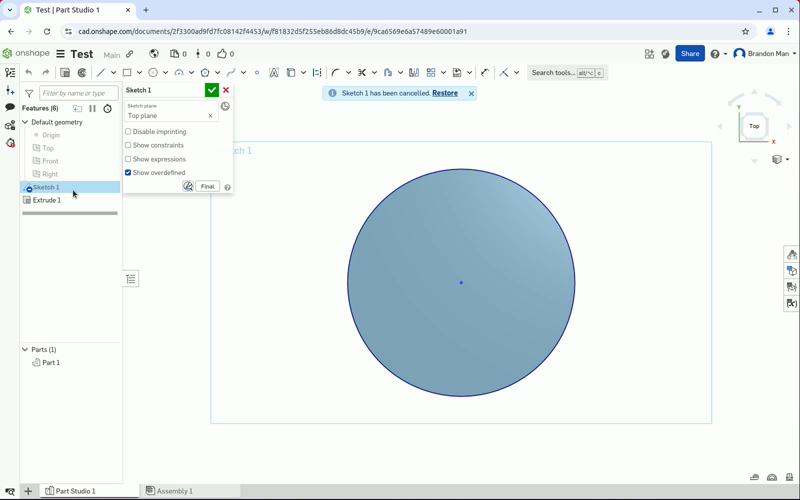
mouse_move(229, 92)
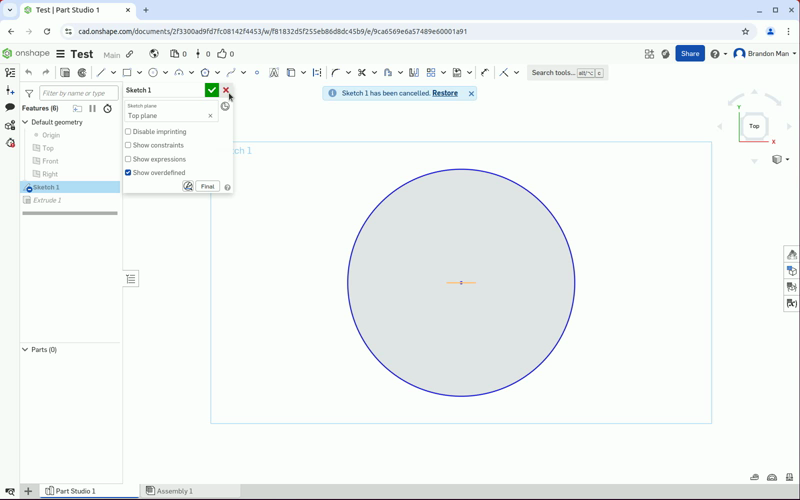
click(229, 92)
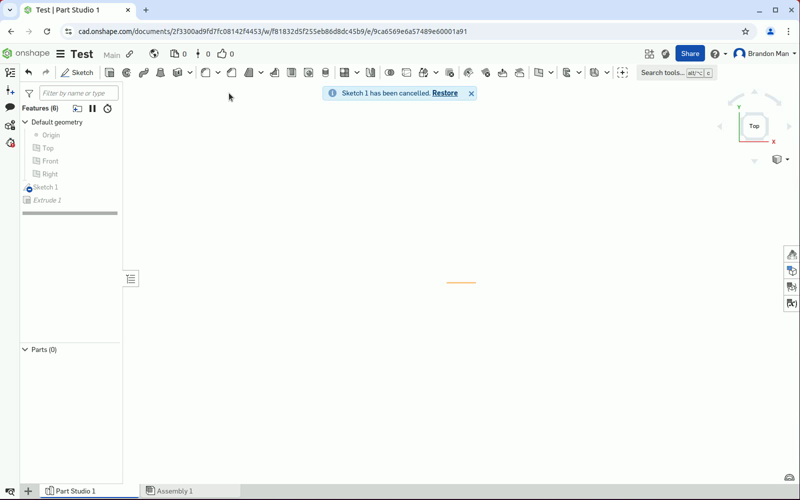
mouse_move(541, 75)
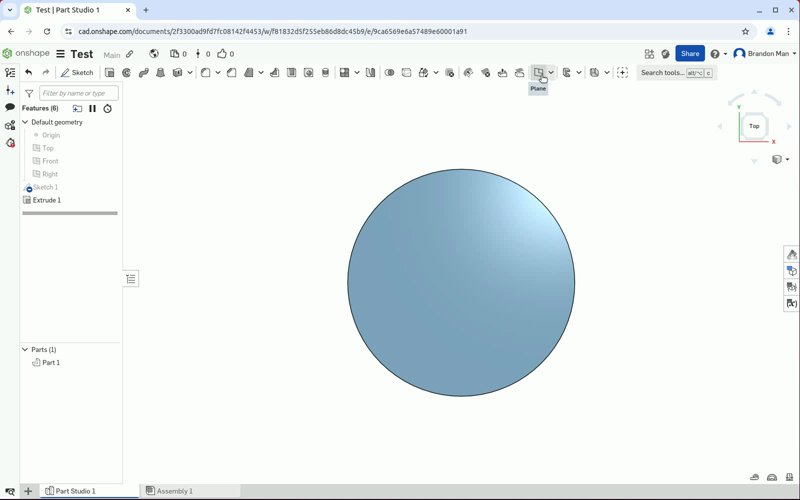
click(541, 75)
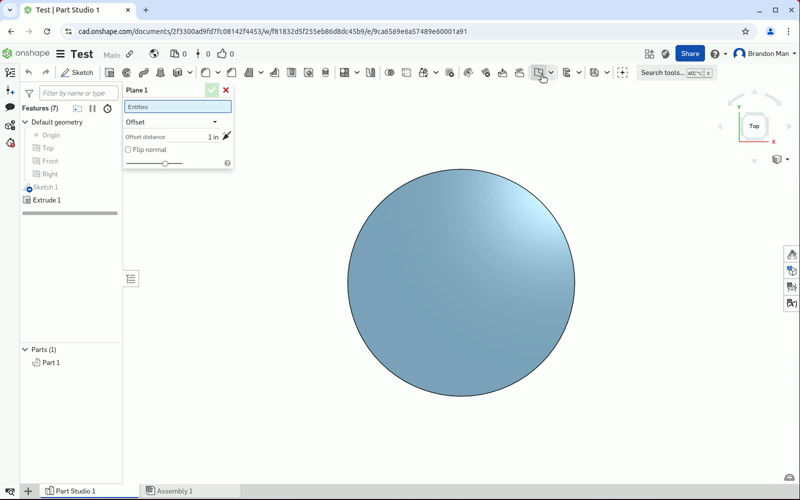
mouse_move(73, 150)
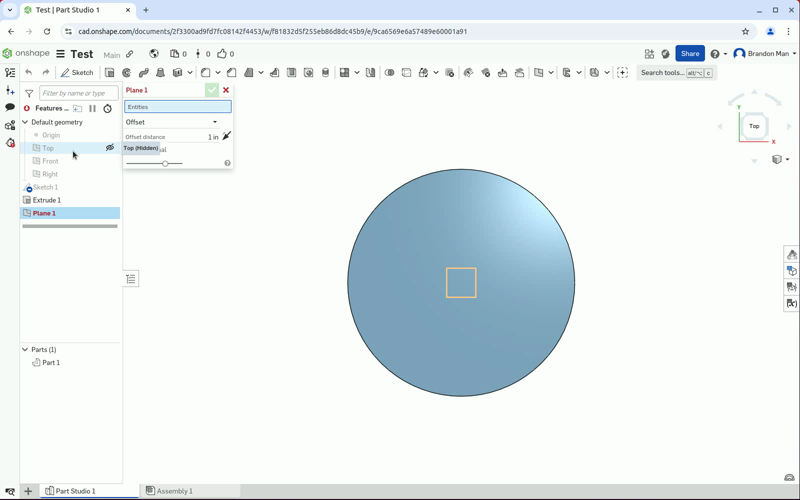
click(73, 150)
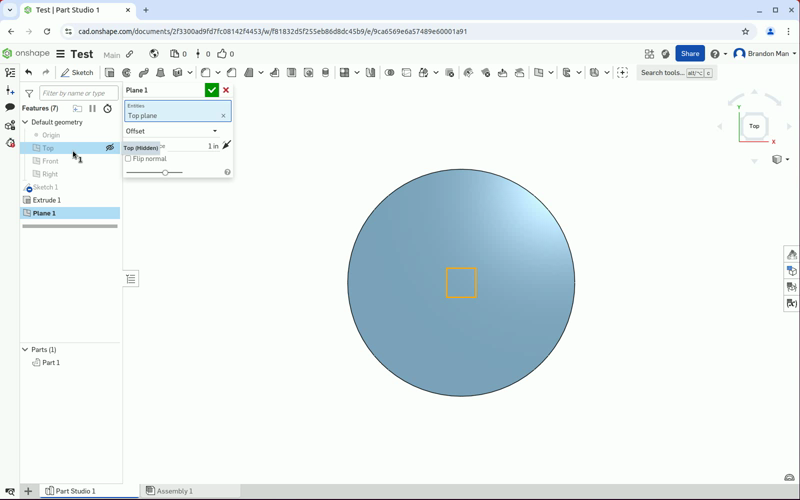
key(tab, 2)
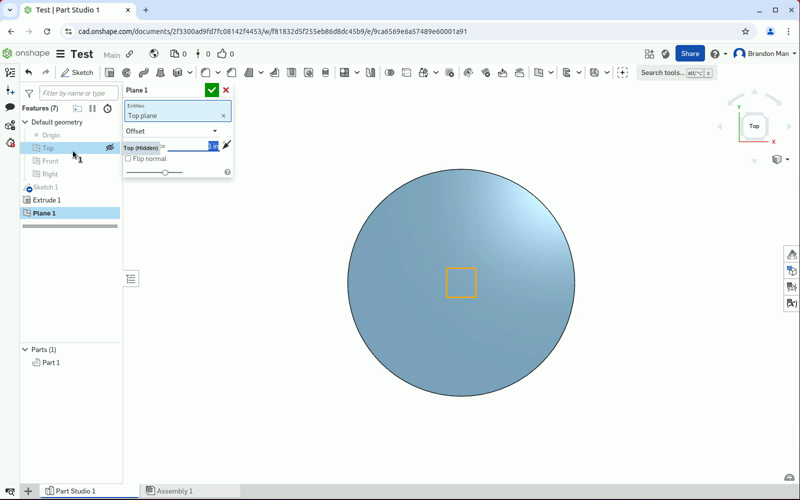
text(5.053)
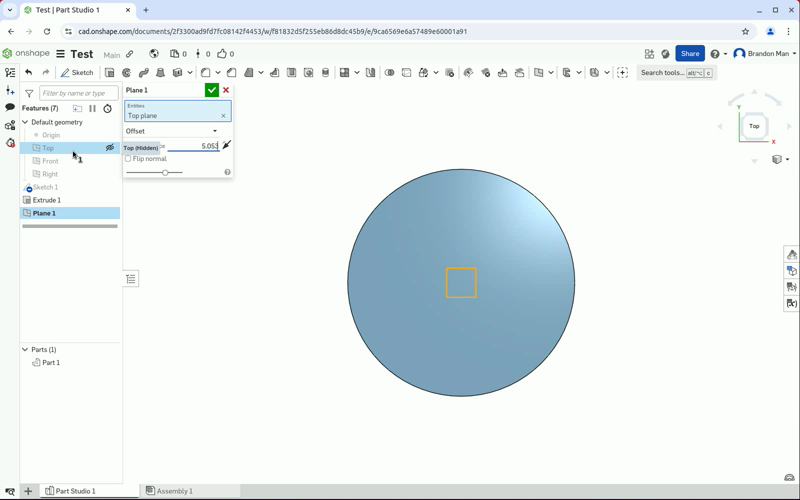
key(enter, 2)
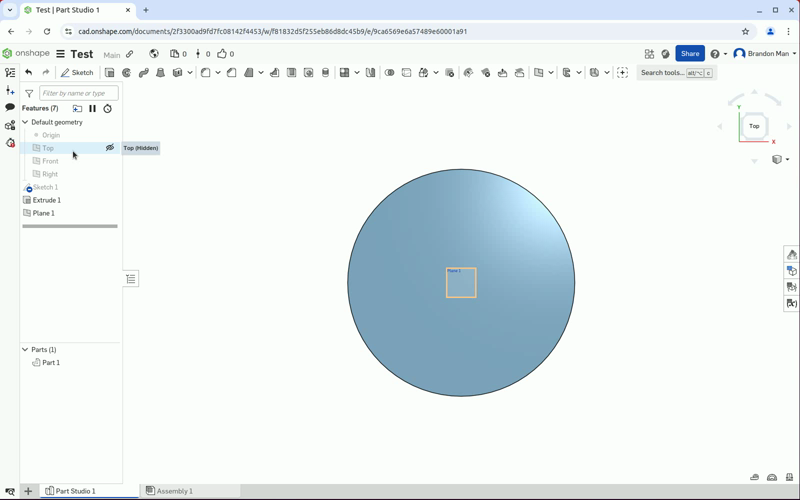
key(shift+s)
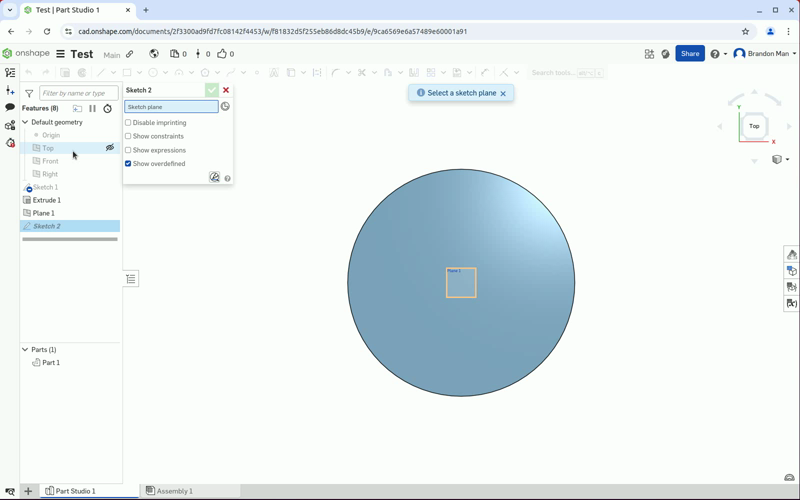
mouse_move(73, 215)
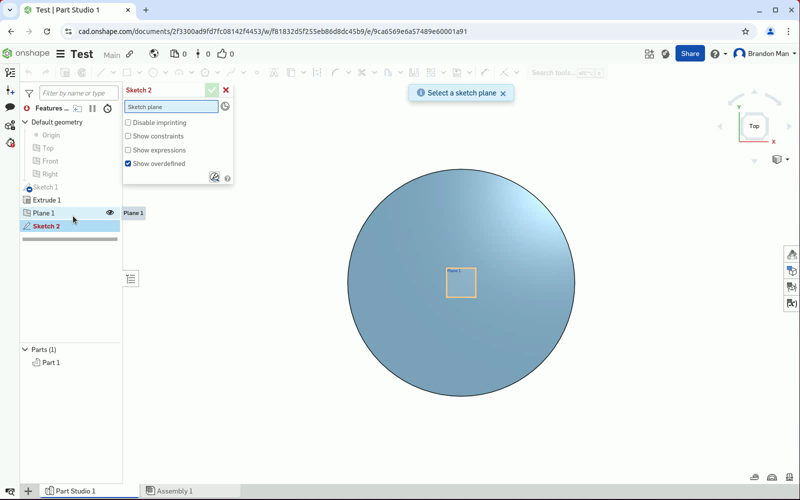
click(73, 215)
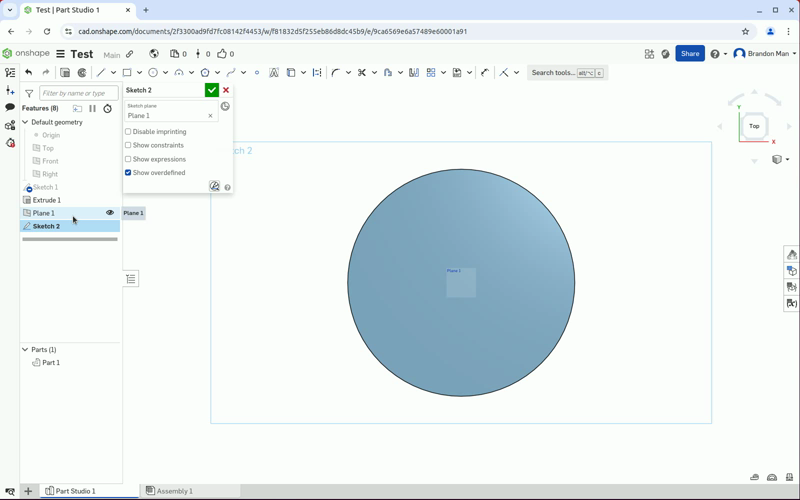
mouse_move(73, 352)
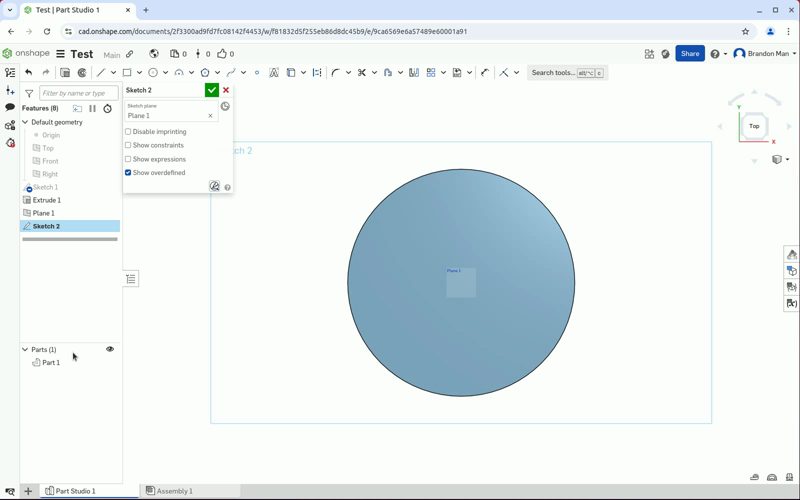
key(y)
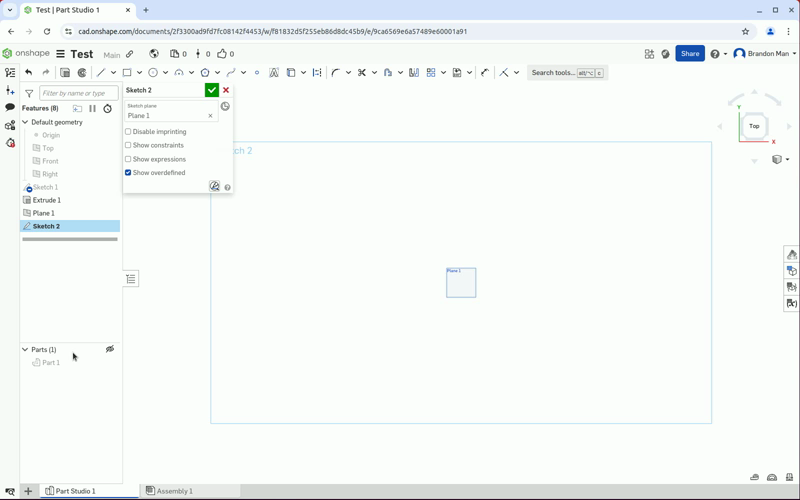
key(c)
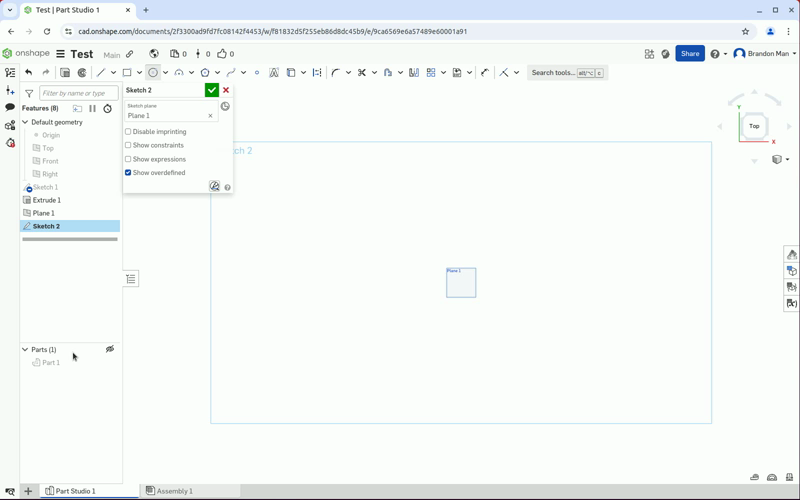
key_down(shift)
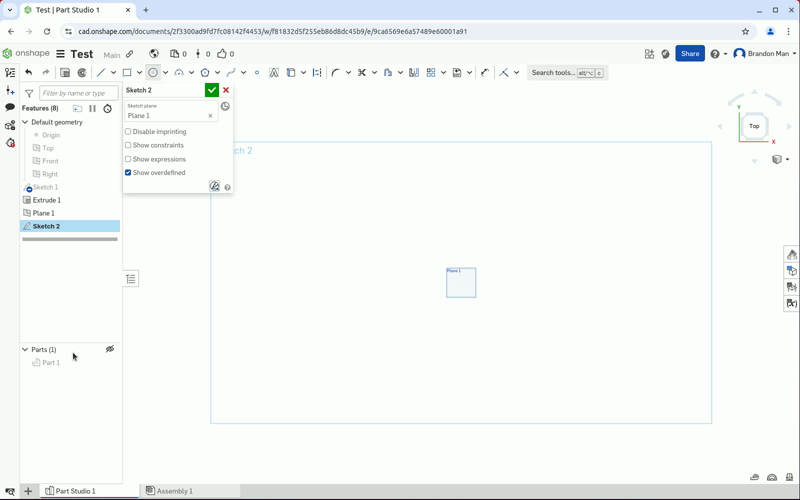
mouse_move(460, 282)
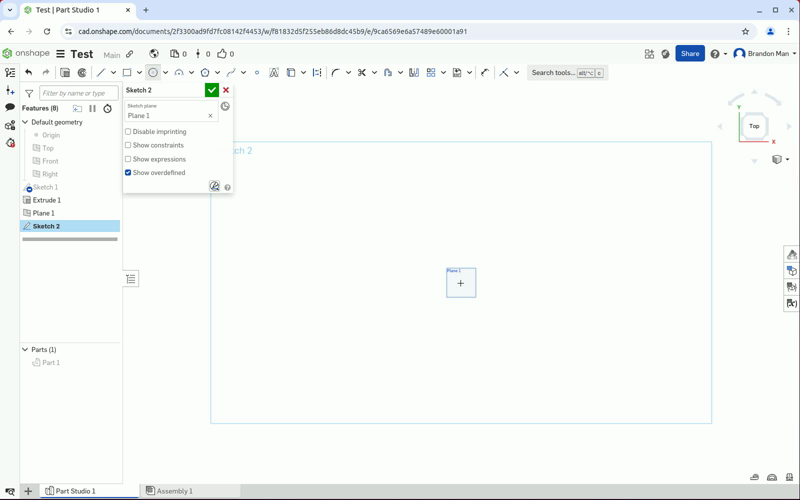
click(460, 282)
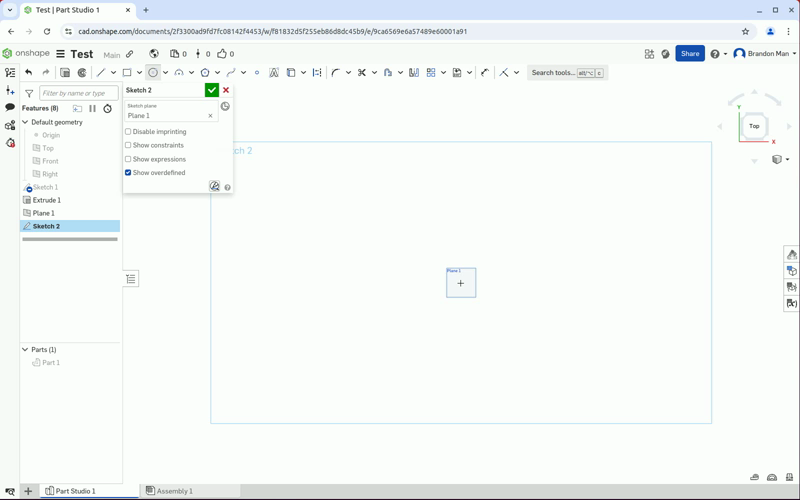
key_up(shift)
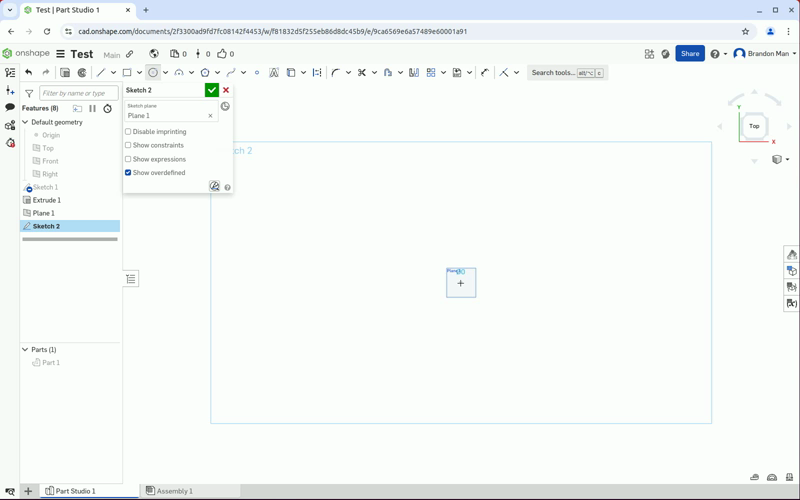
mouse_move(555, 282)
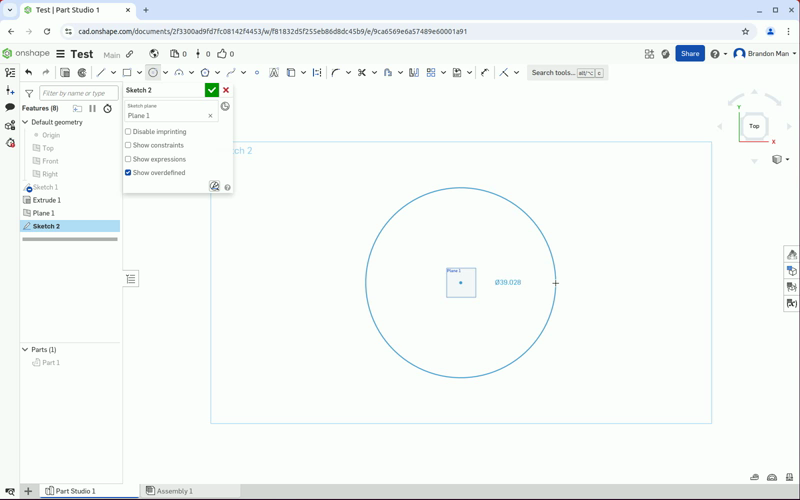
click(555, 282)
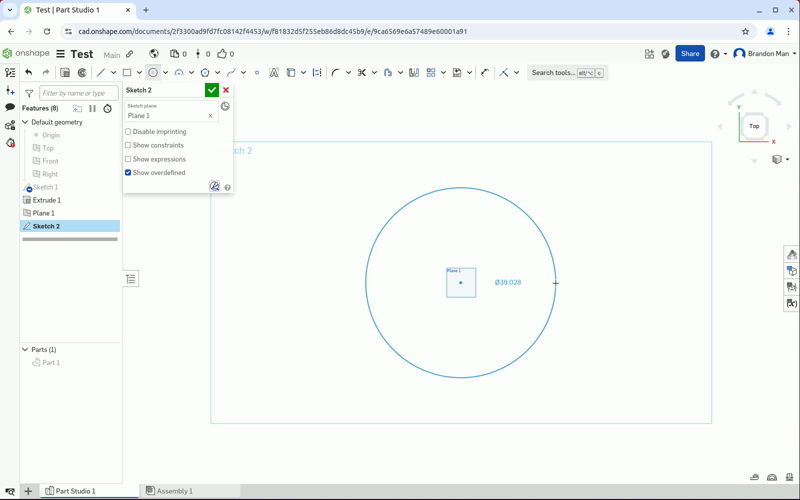
key(esc)
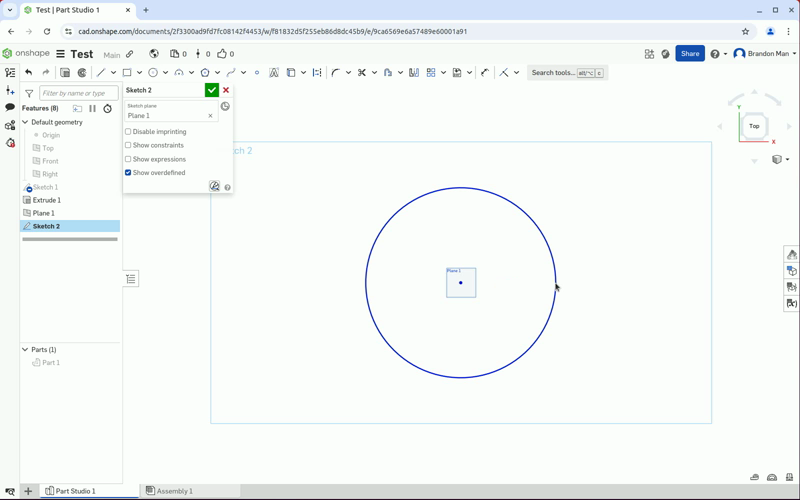
mouse_move(493, 265)
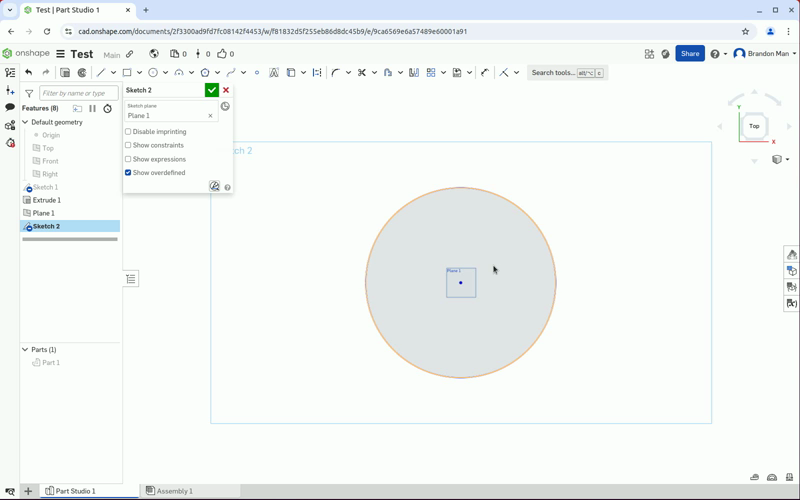
click(493, 265)
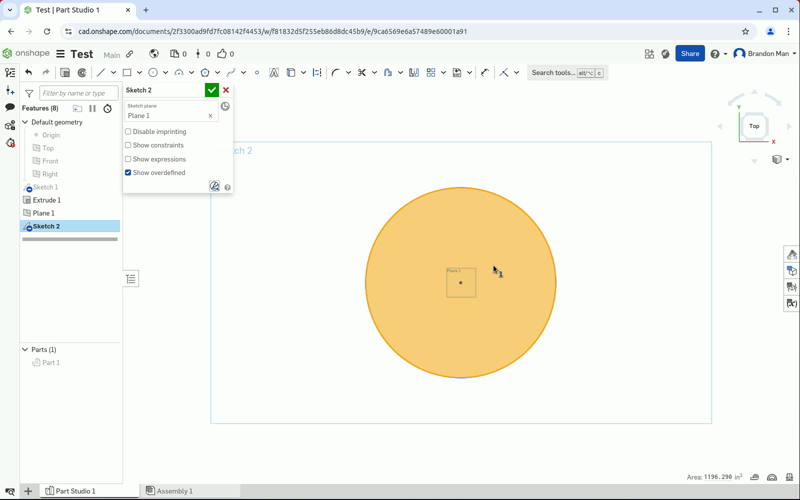
mouse_move(73, 352)
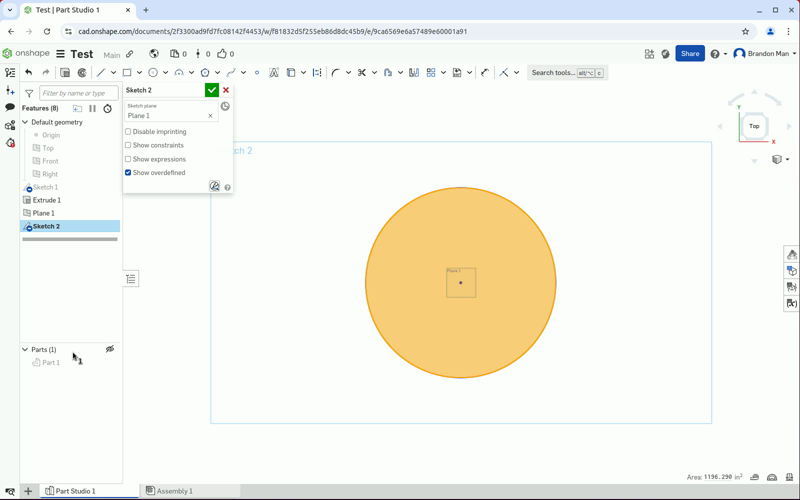
key(shift+y)
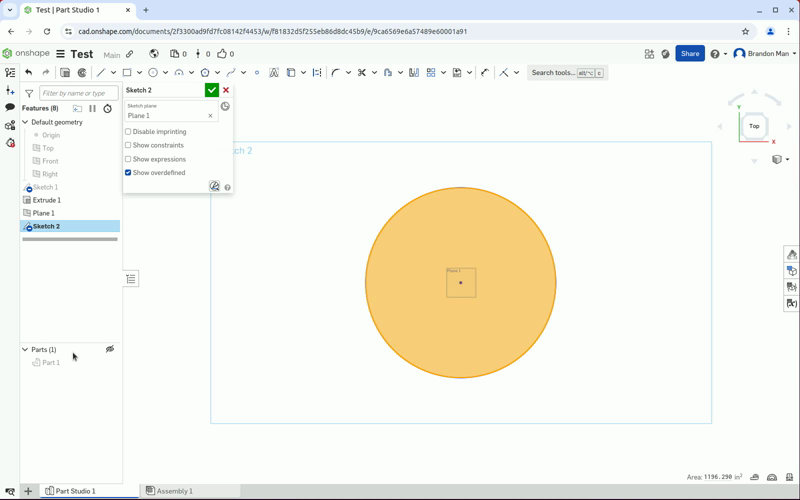
key(shift+e)
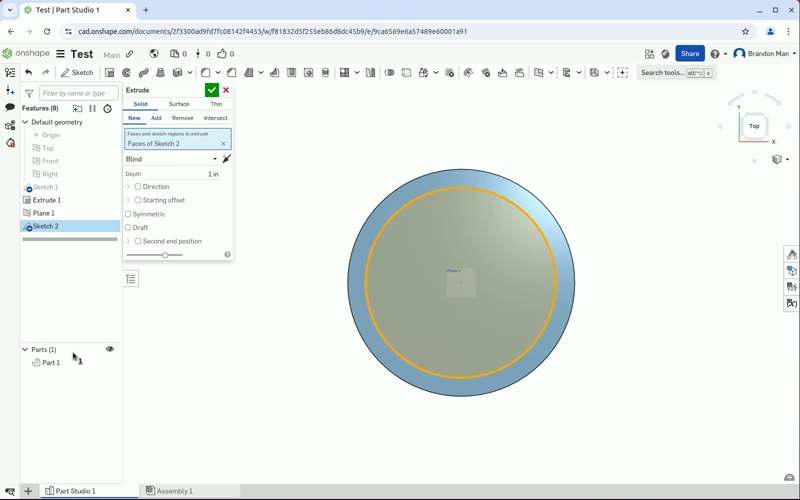
mouse_move(143, 106)
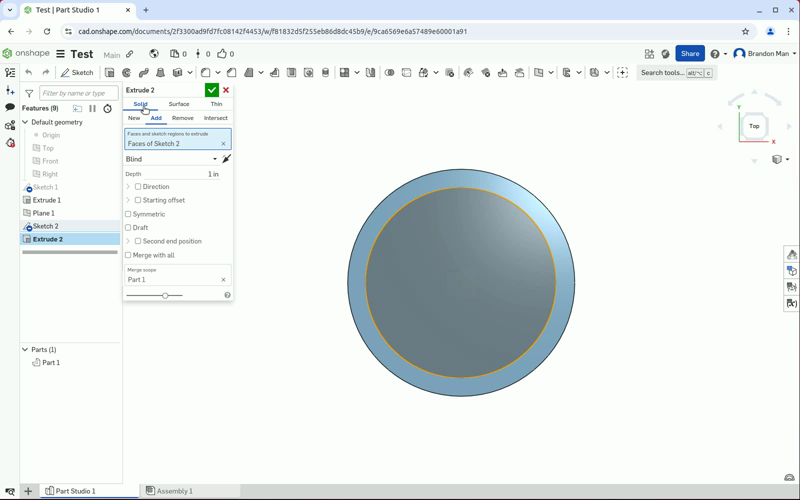
click(143, 106)
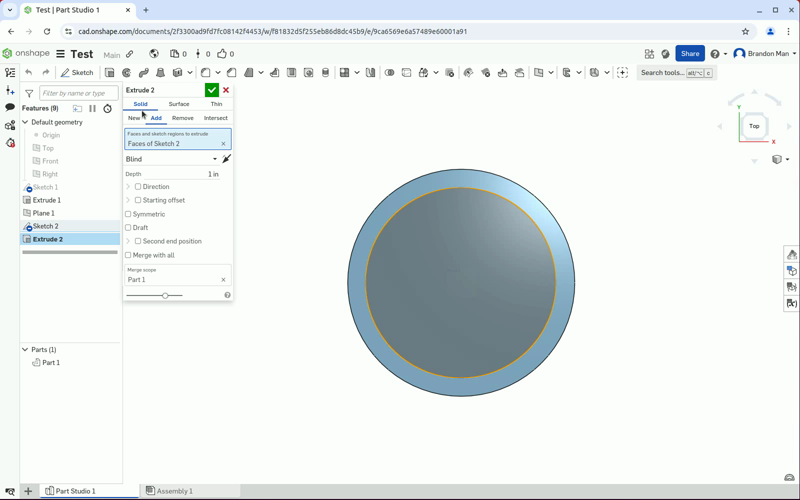
mouse_move(137, 120)
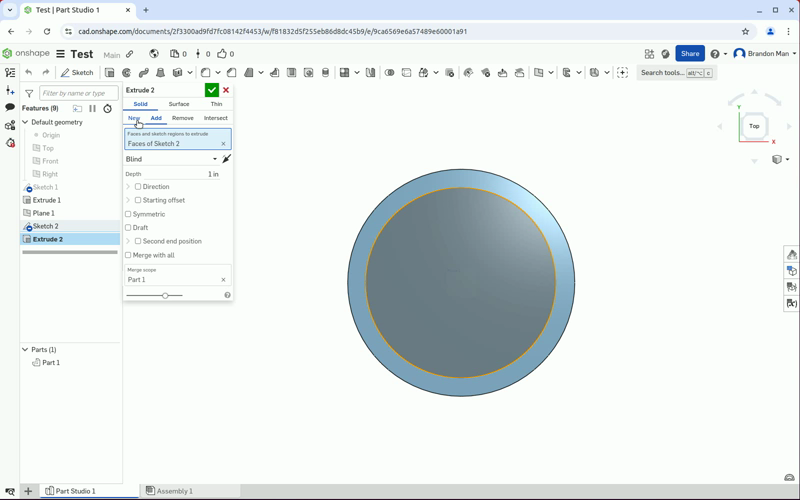
click(137, 120)
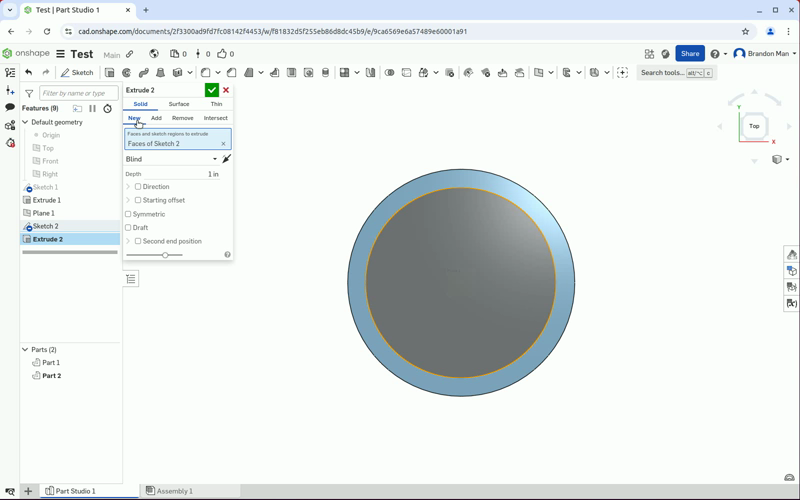
key(tab, 4)
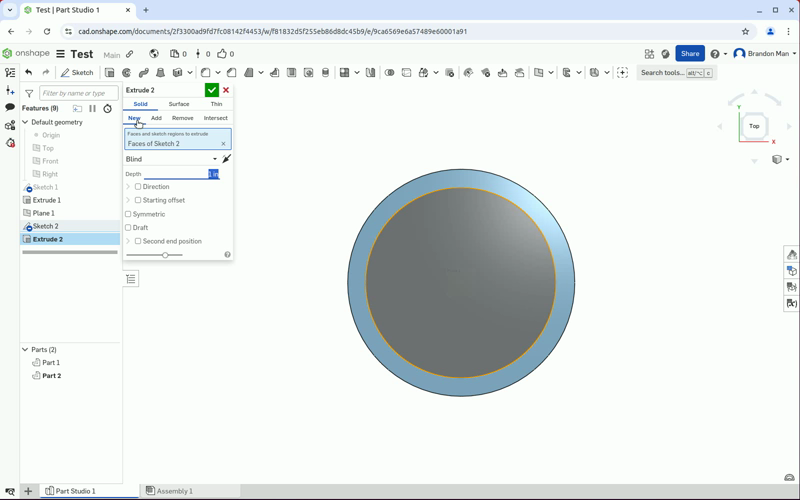
text(1.685)
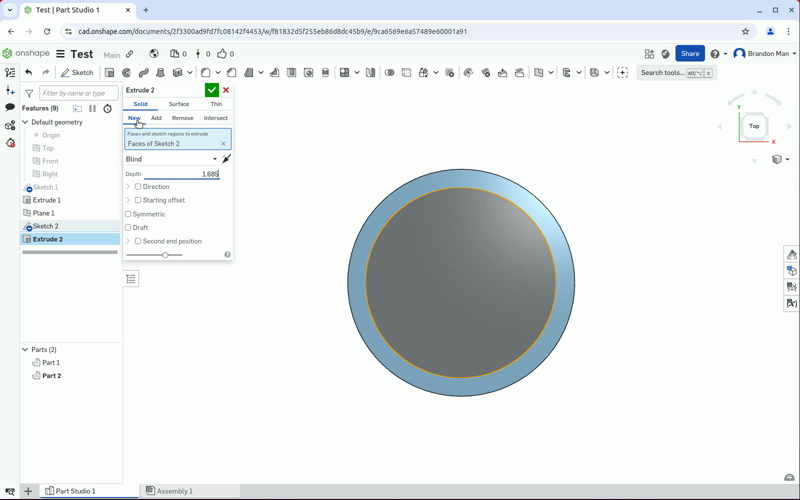
key(enter)
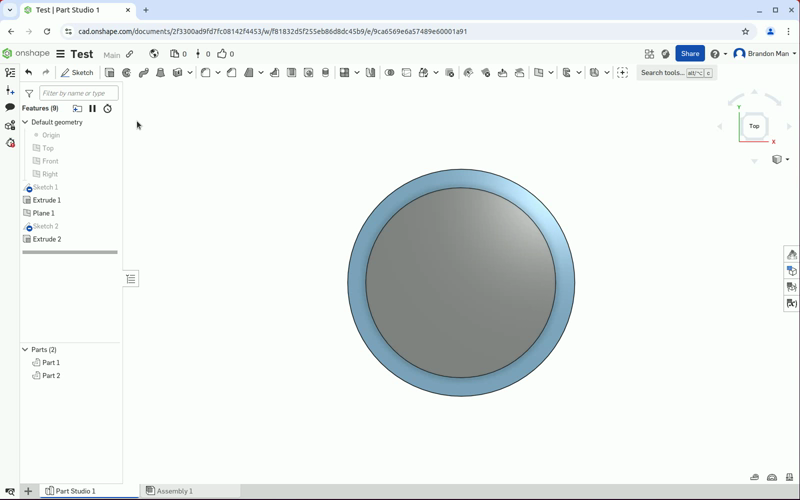
key(shift+h)
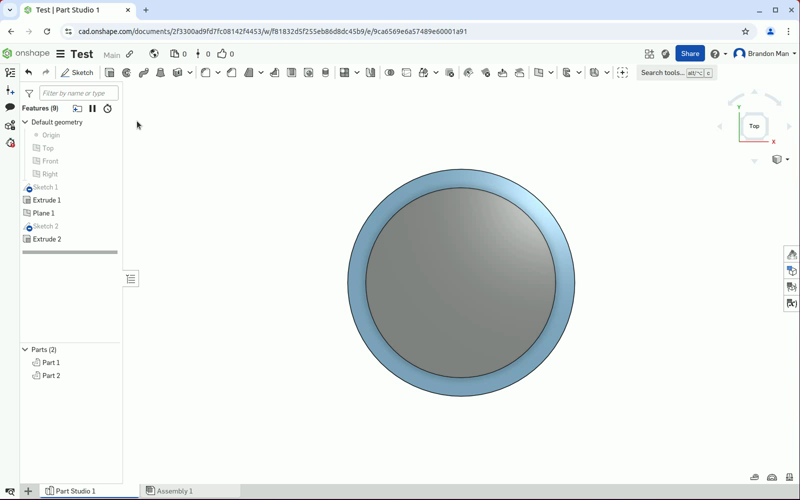
key(shift+h)
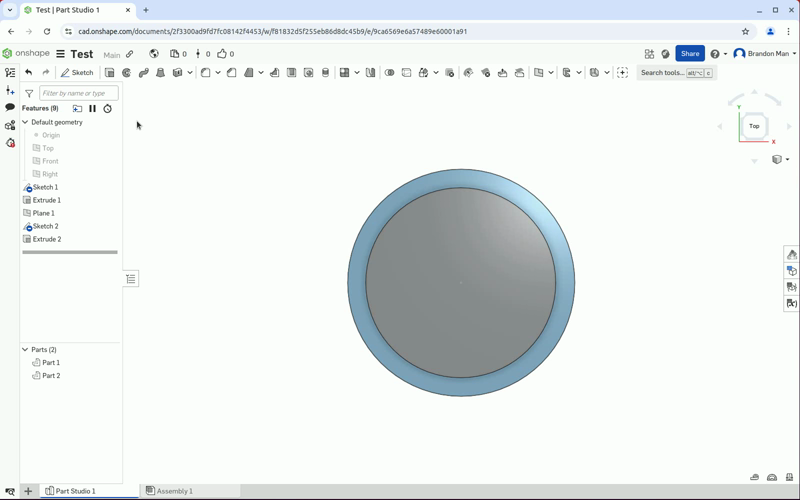
key(shift+7)
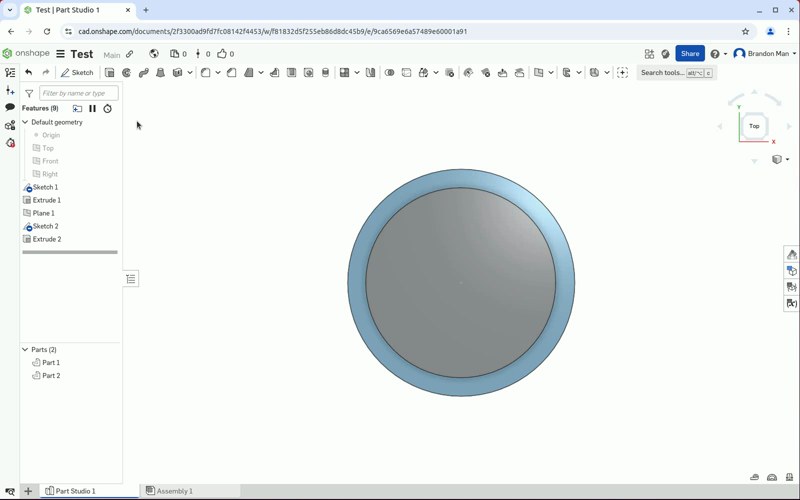
key(up, 3)
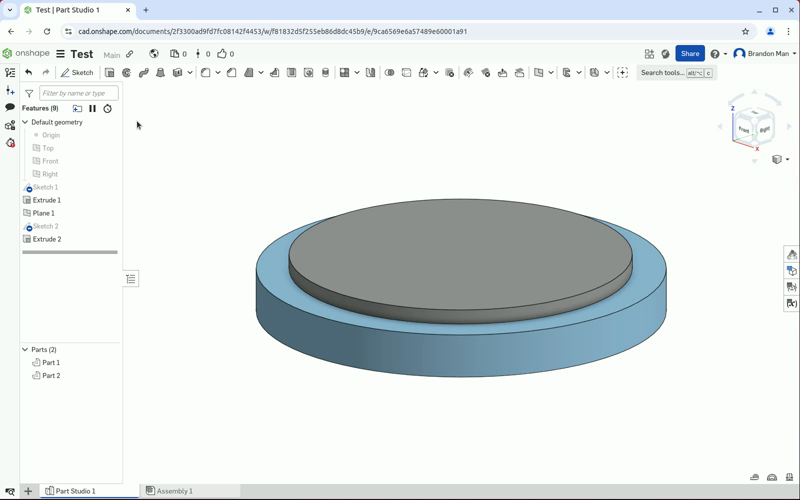
key(left, 3)
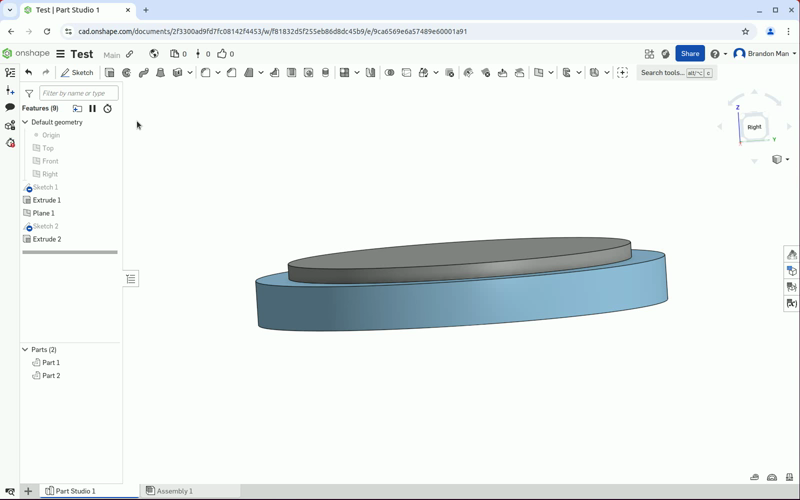
key(right, 3)
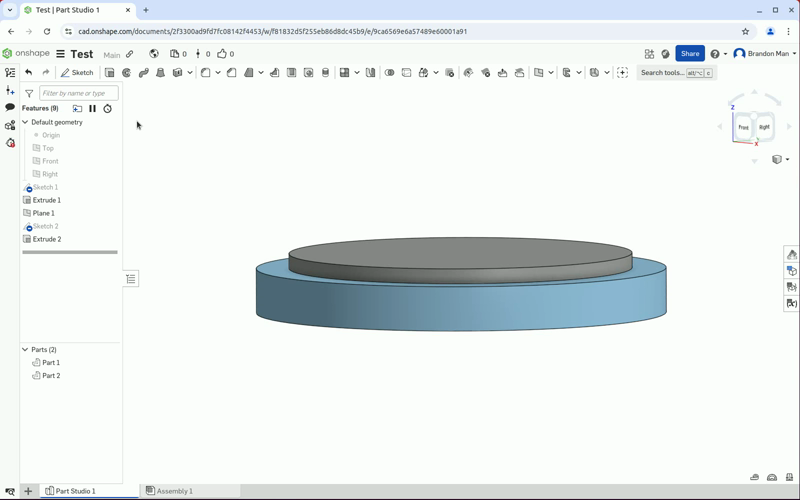
key(down, 3)
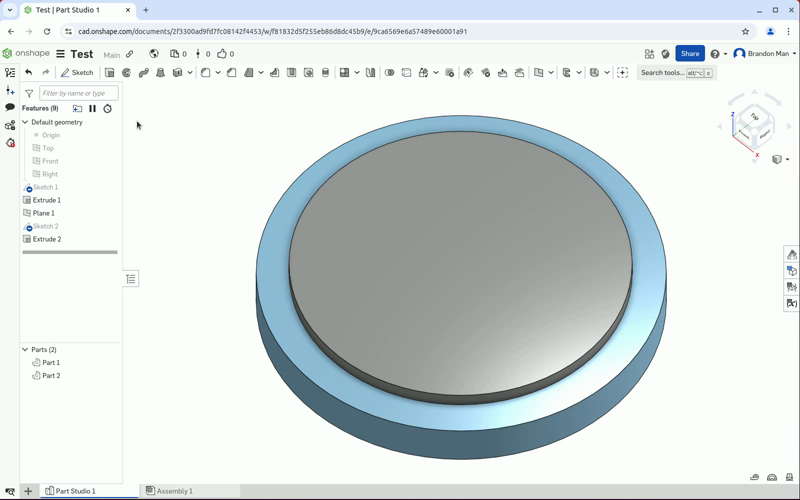
mouse_move(73, 189)
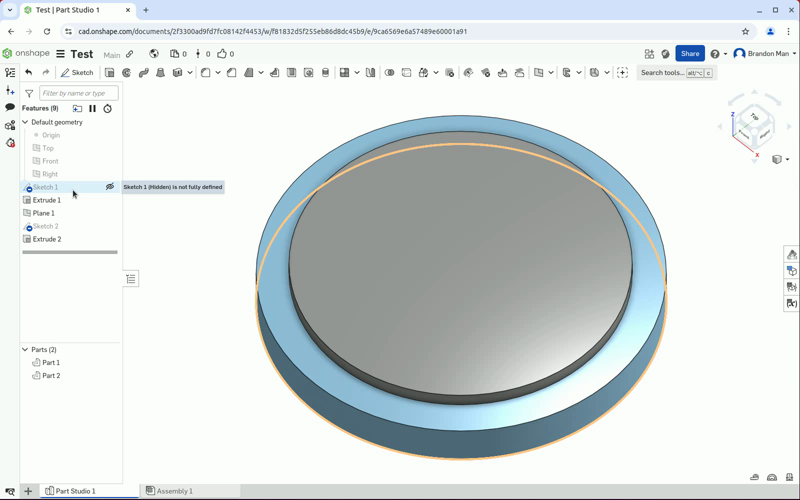
click(73, 189)